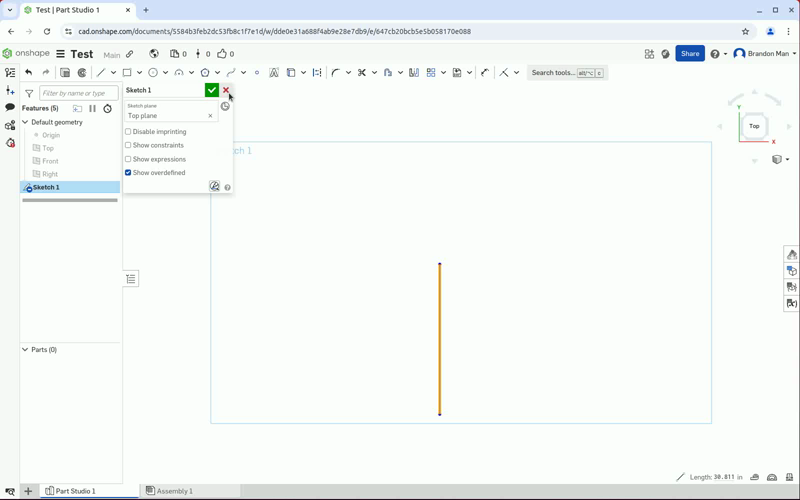
key(shift+h)
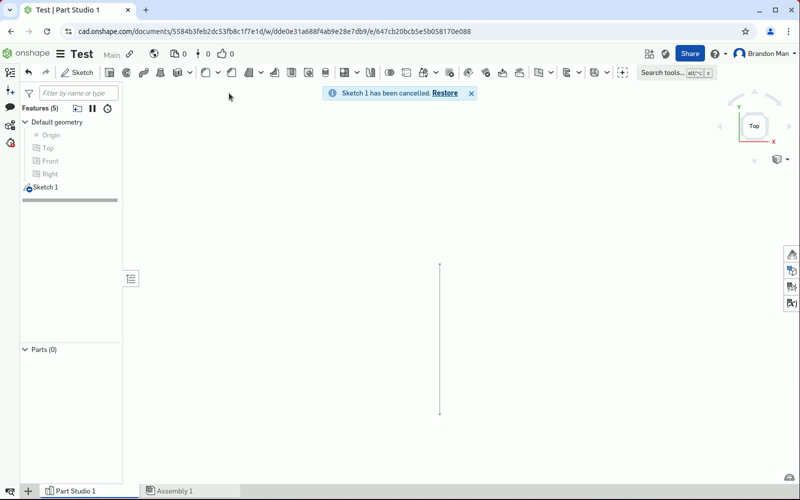
mouse_move(73, 352)
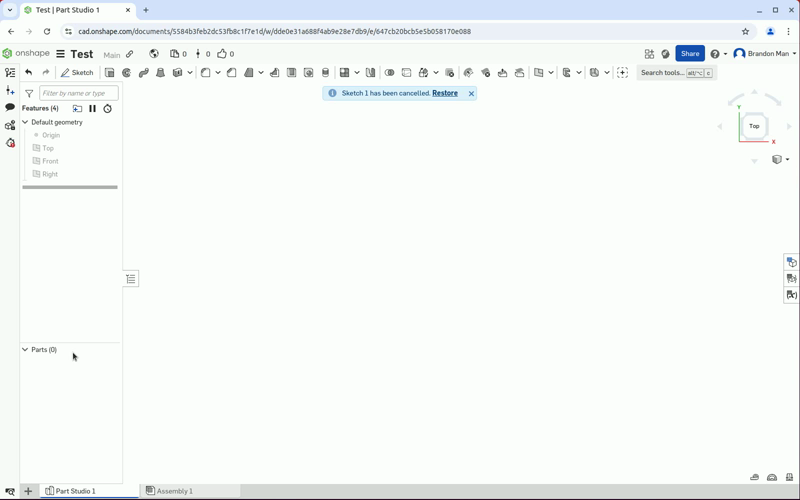
key(y)
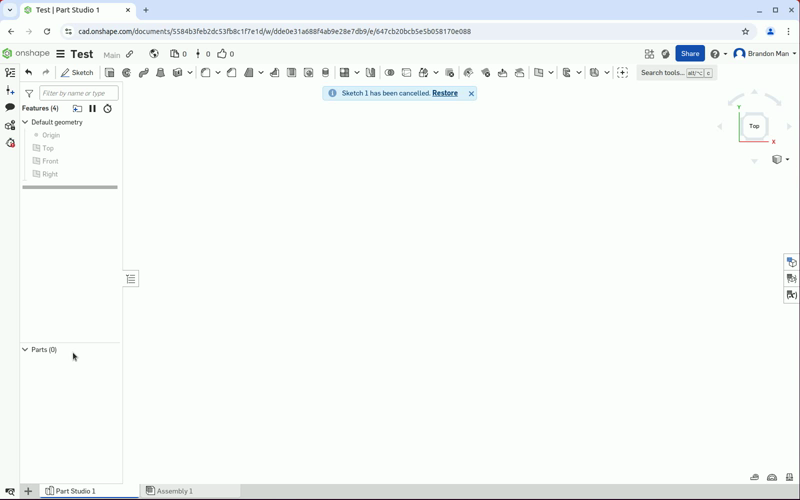
key(shift+p)
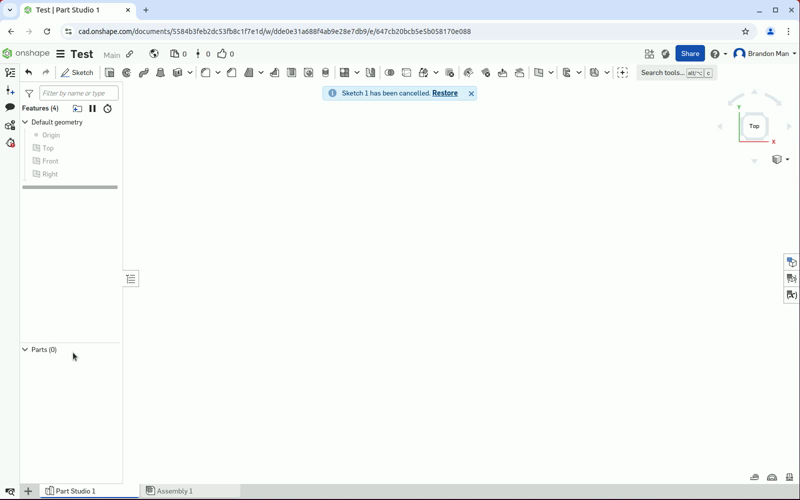
key(space)
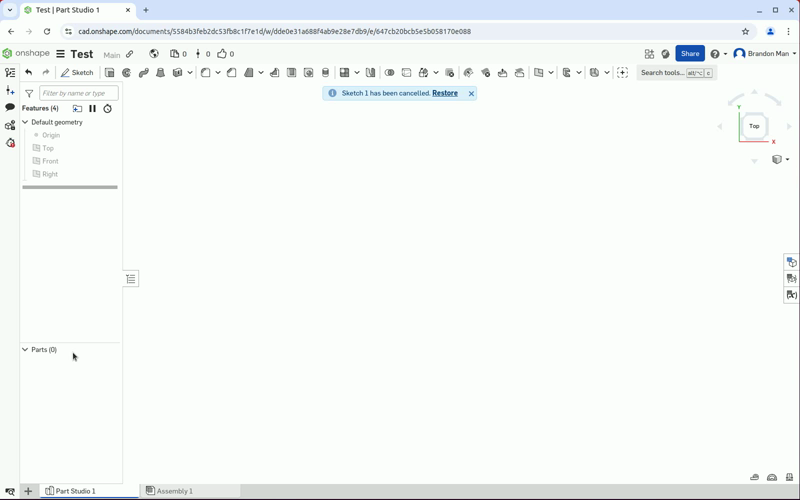
key_down(shift)
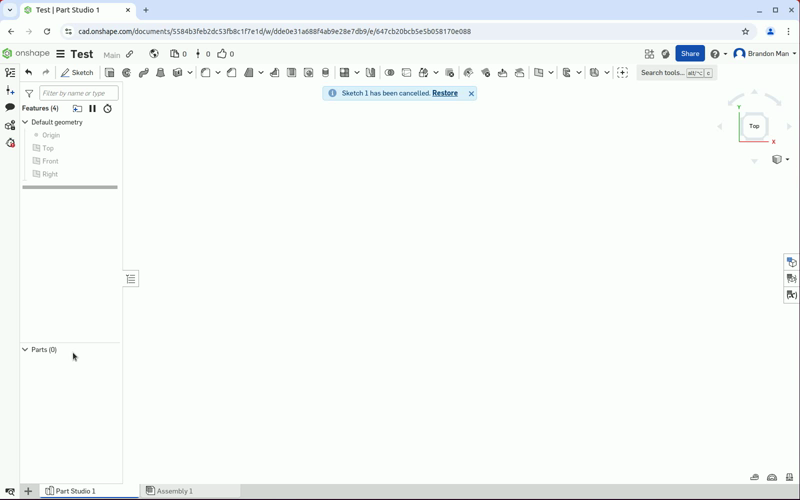
key(up)
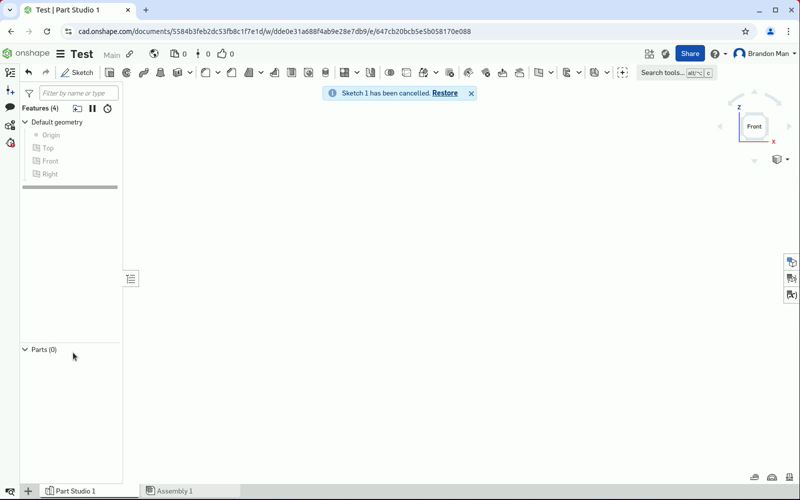
key_up(shift)
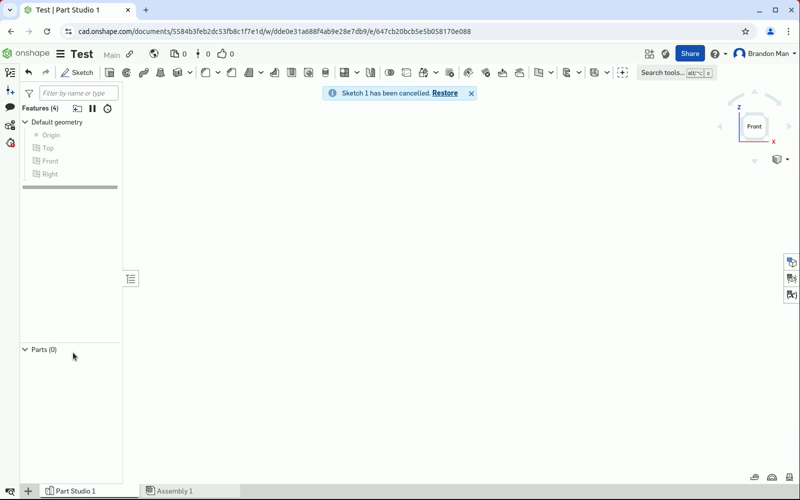
mouse_move(73, 352)
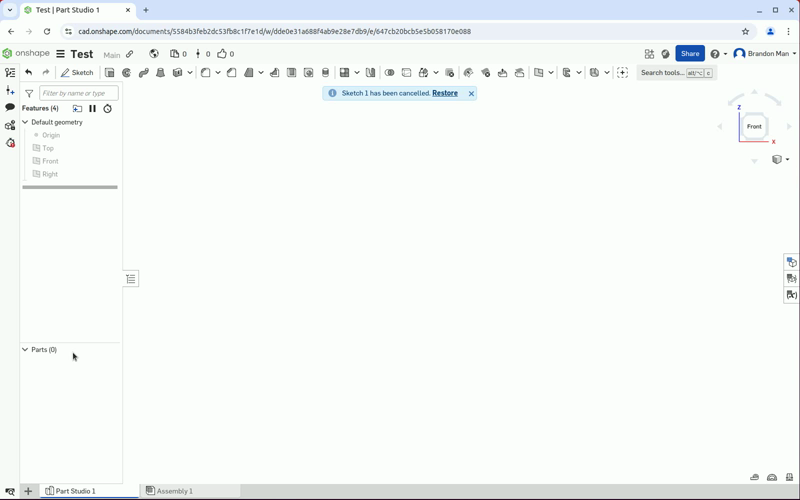
key(shift+y)
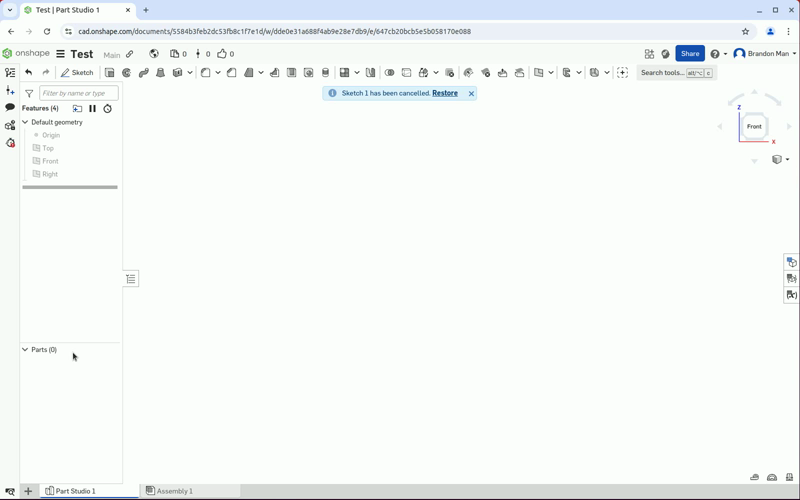
key(shift+s)
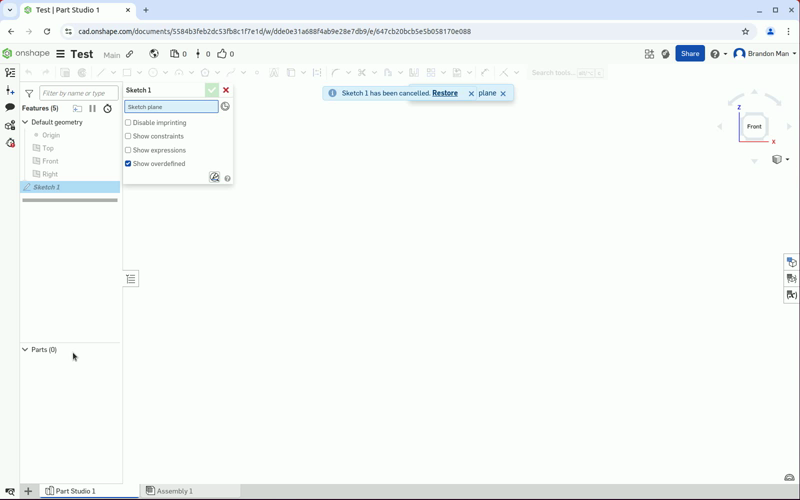
mouse_move(73, 163)
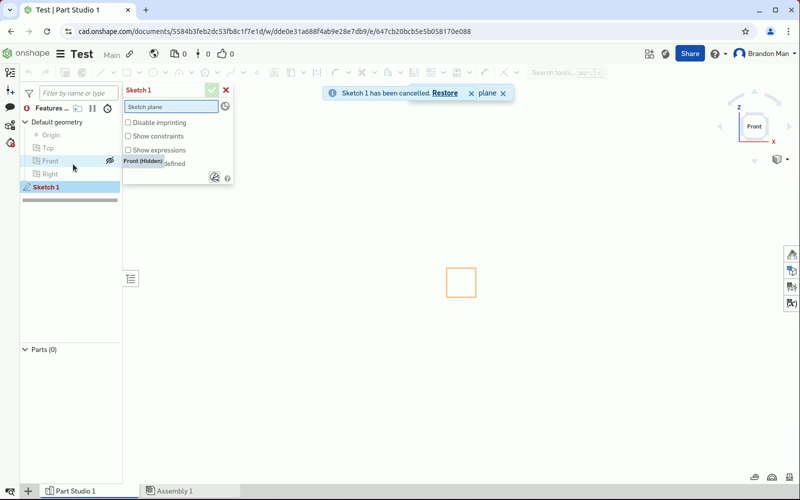
click(73, 163)
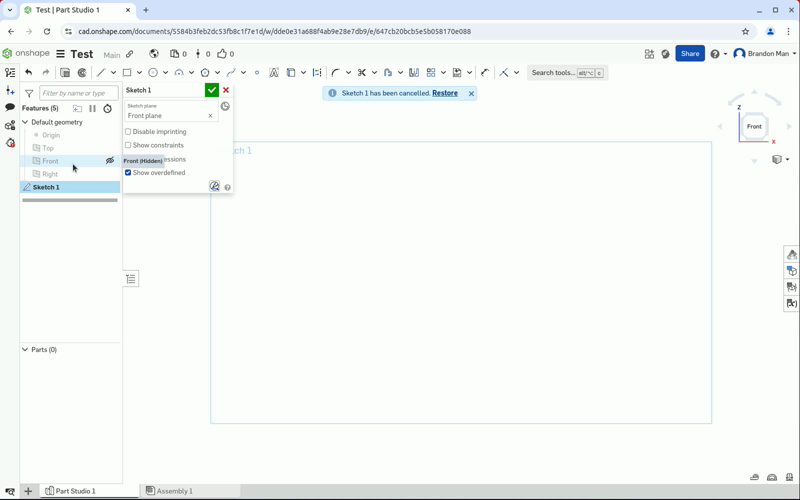
mouse_move(73, 352)
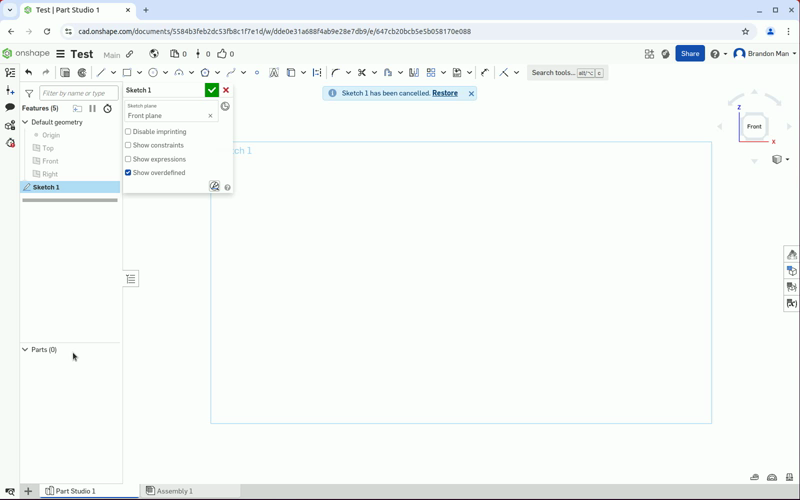
key(y)
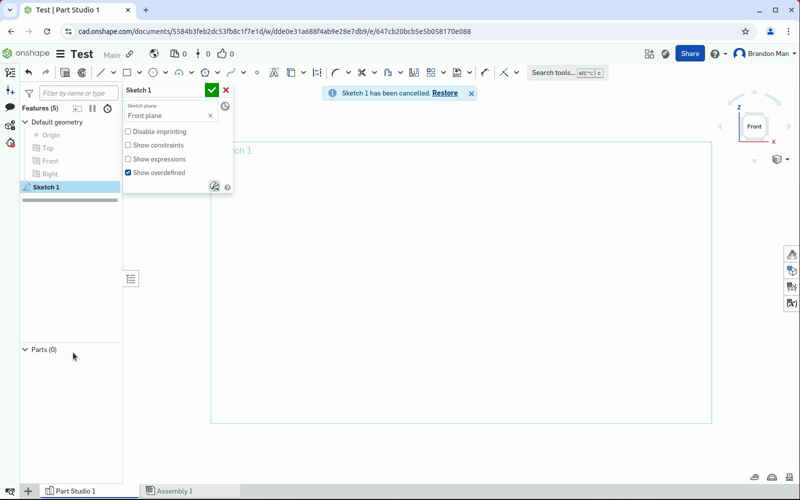
key(c)
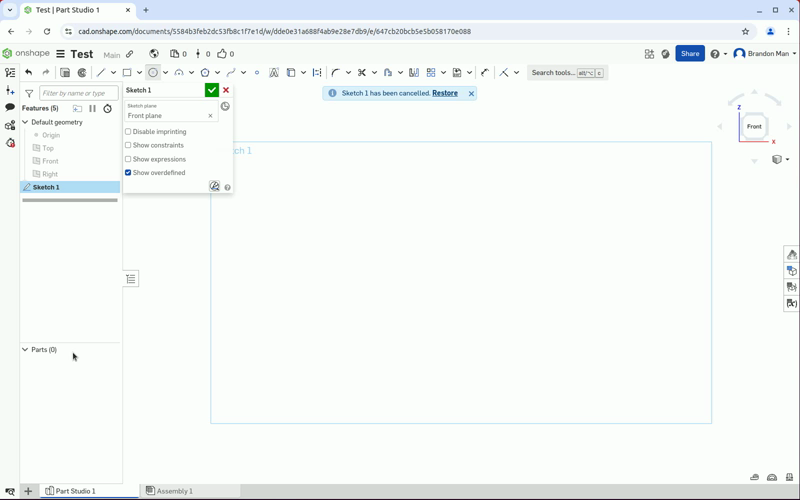
key_down(shift)
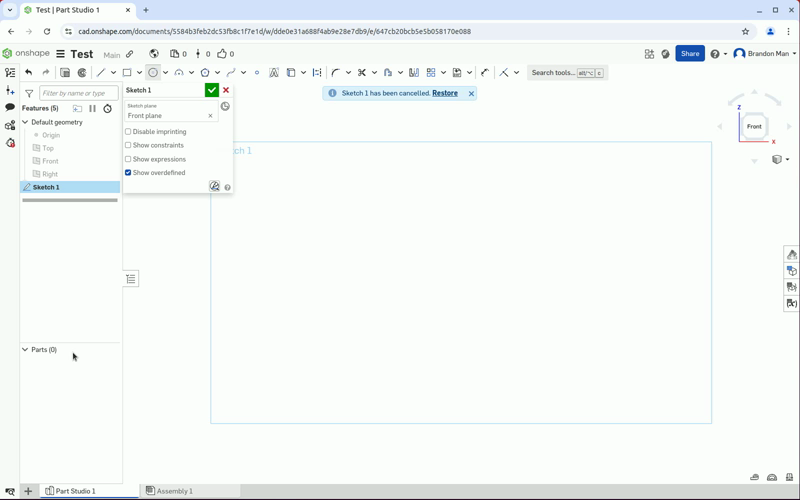
mouse_move(461, 282)
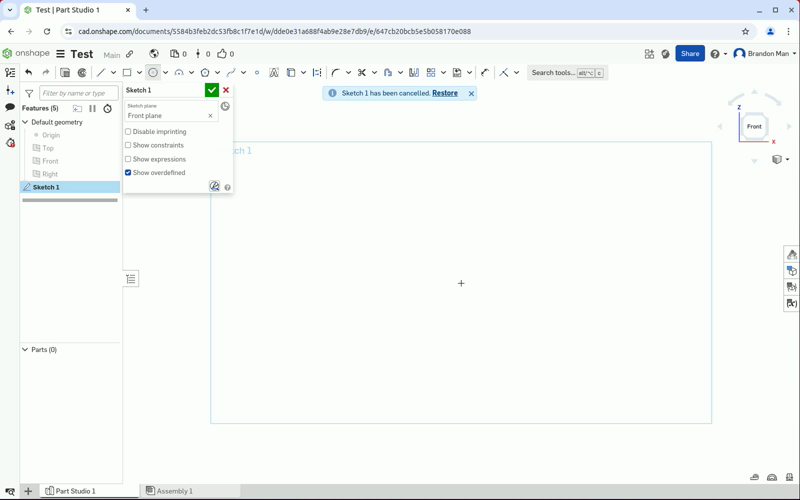
click(461, 282)
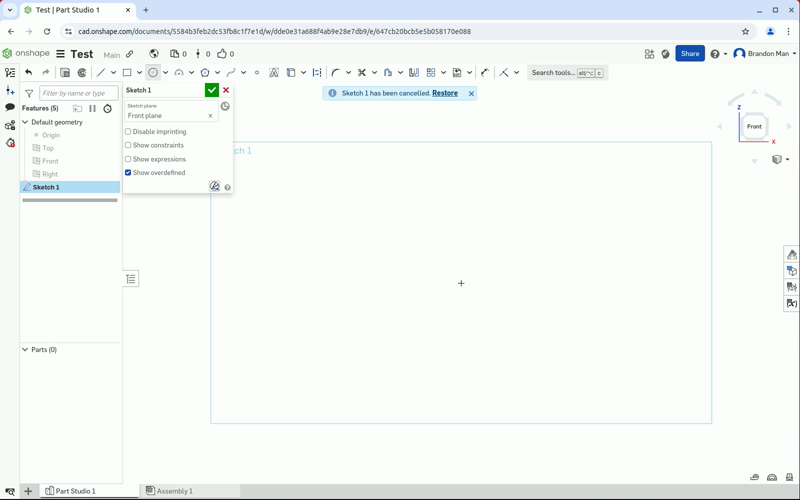
key_up(shift)
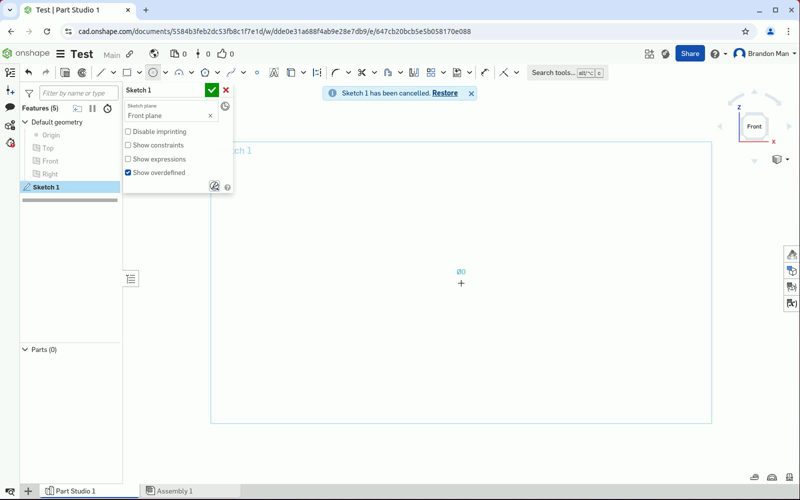
mouse_move(572, 282)
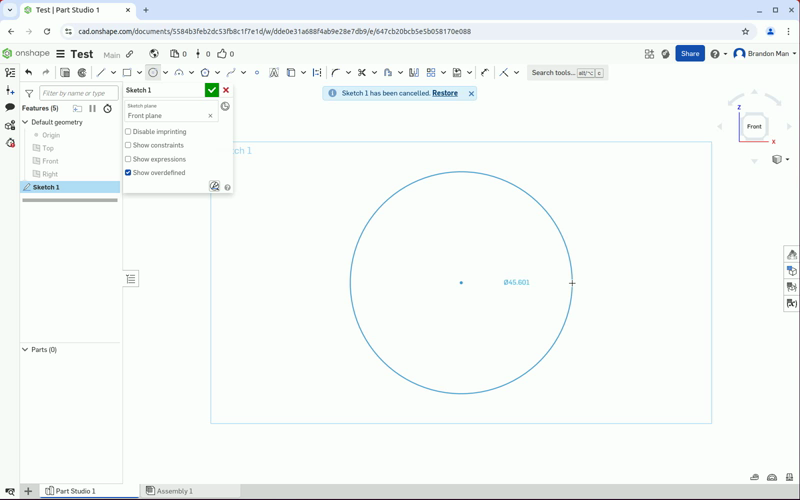
click(572, 282)
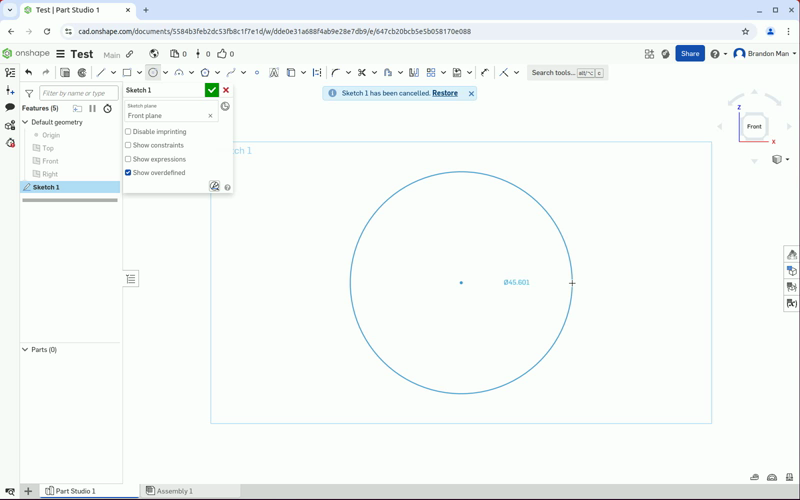
key(esc)
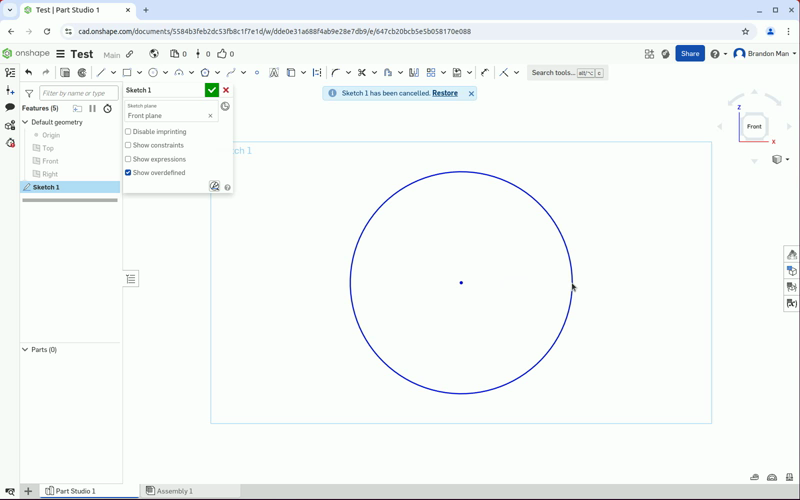
mouse_move(415, 347)
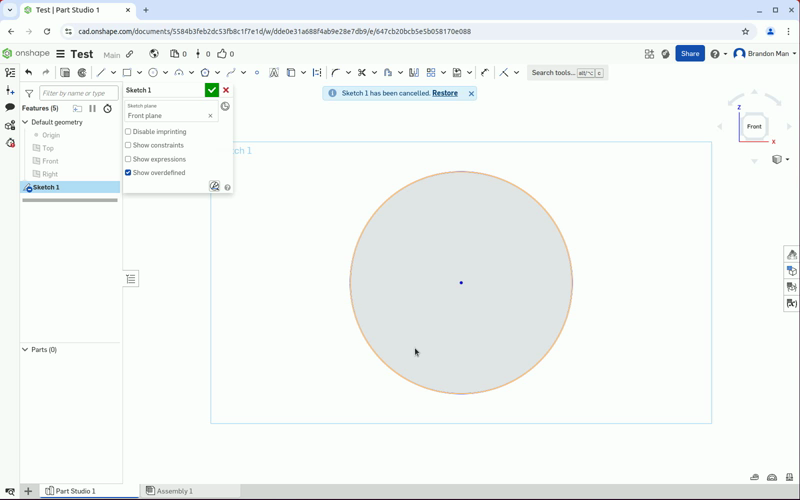
click(415, 347)
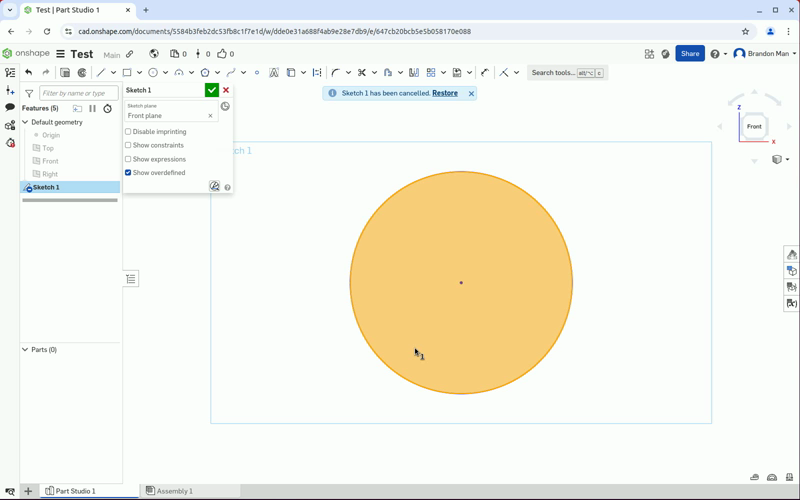
mouse_move(73, 352)
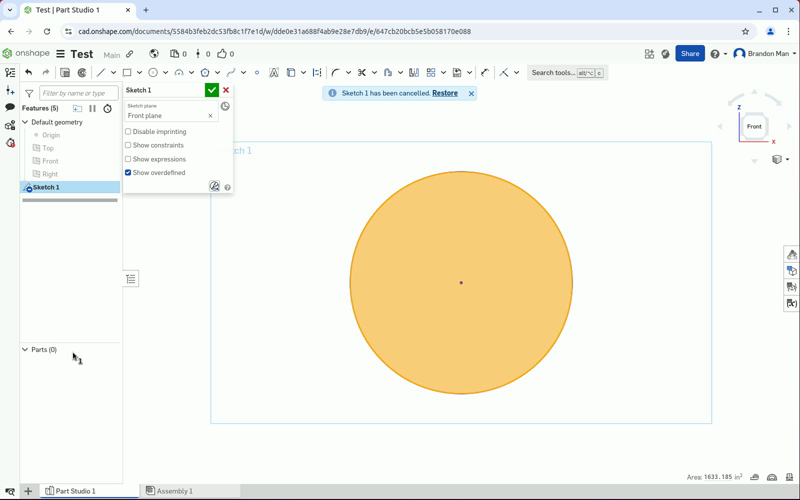
key(shift+y)
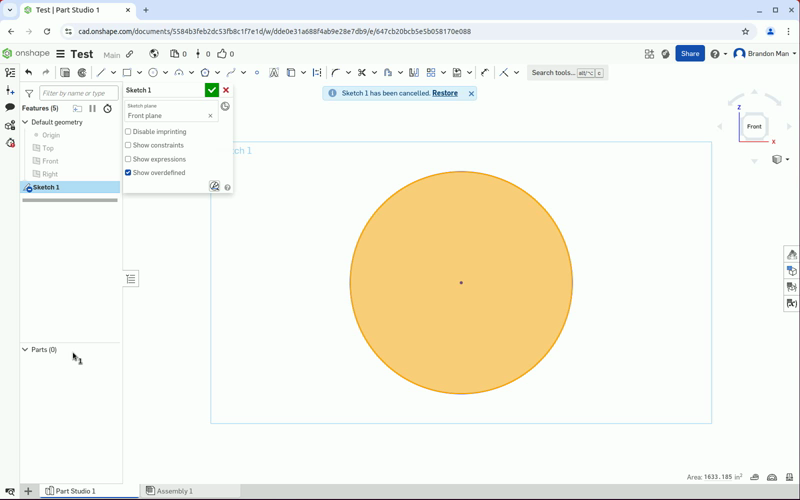
key(shift+e)
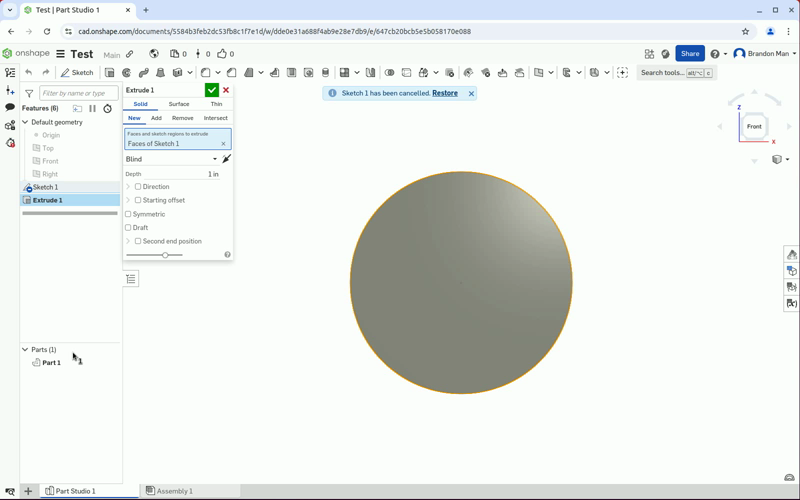
mouse_move(143, 106)
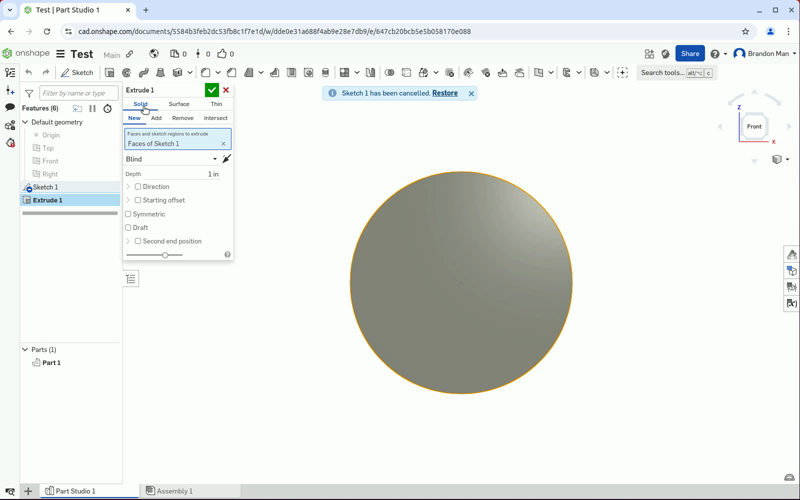
click(143, 106)
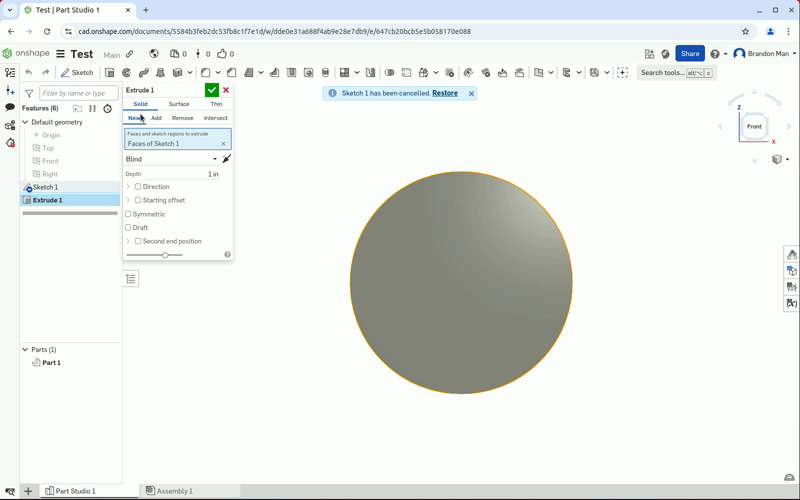
mouse_move(137, 120)
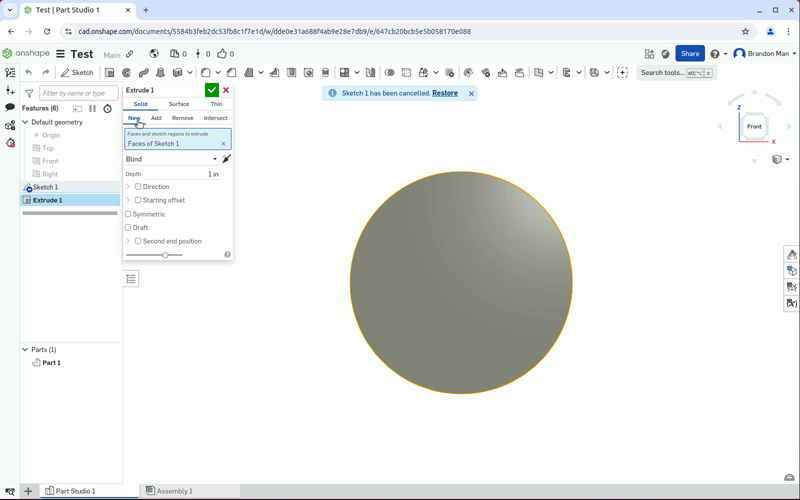
click(137, 120)
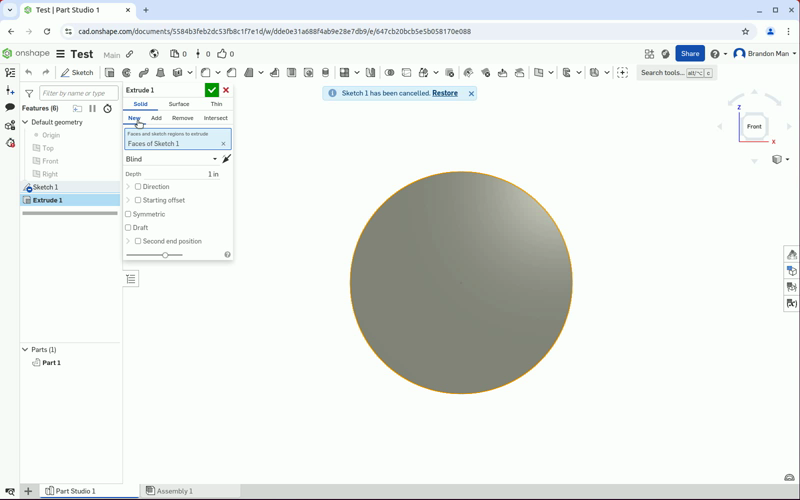
key(tab, 4)
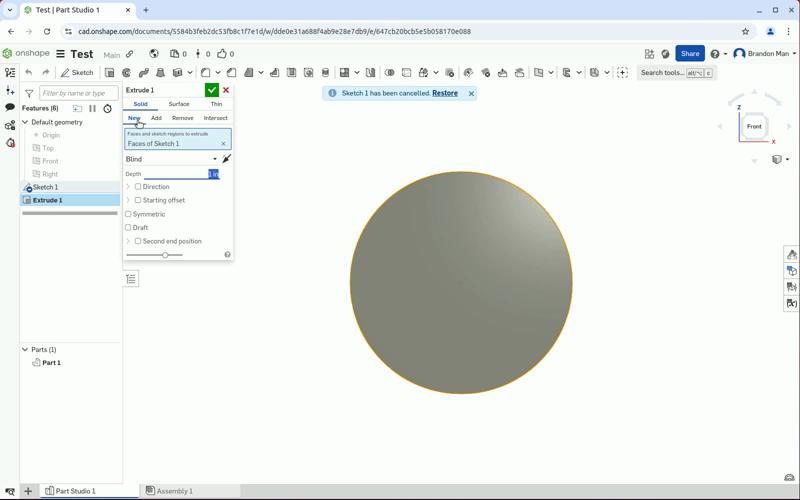
text(16.609)
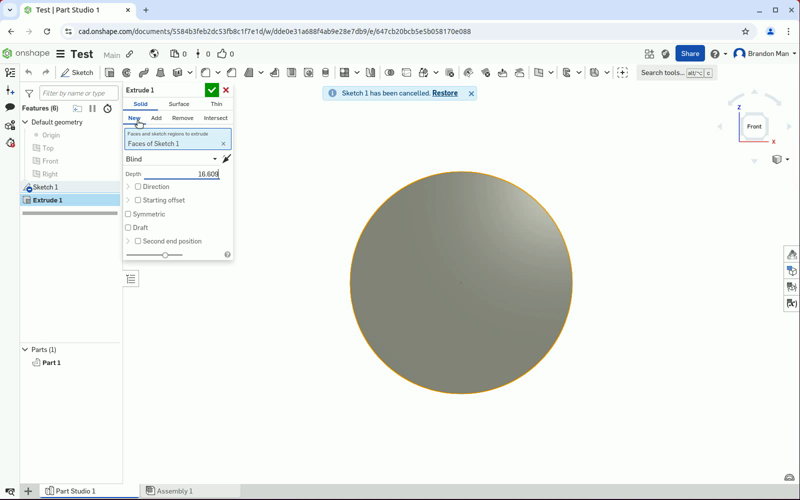
key(enter)
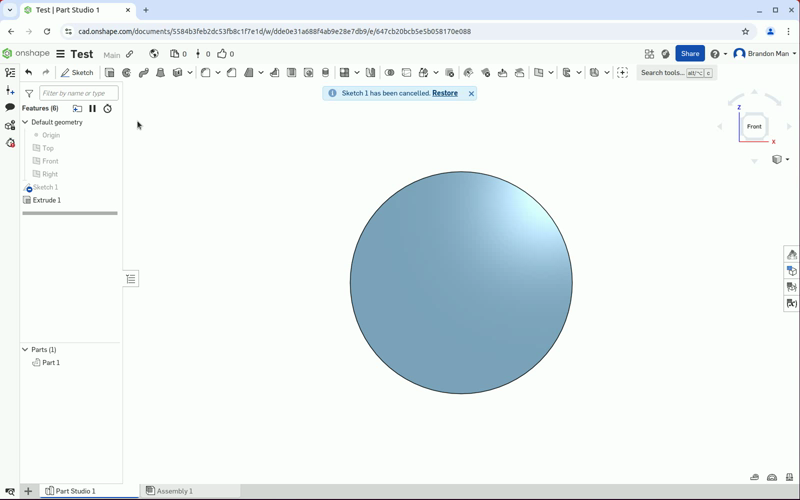
key(shift+h)
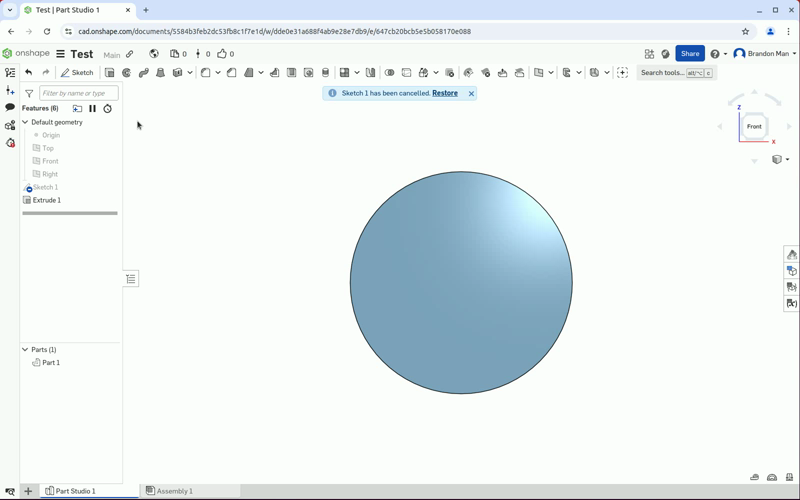
key(shift+h)
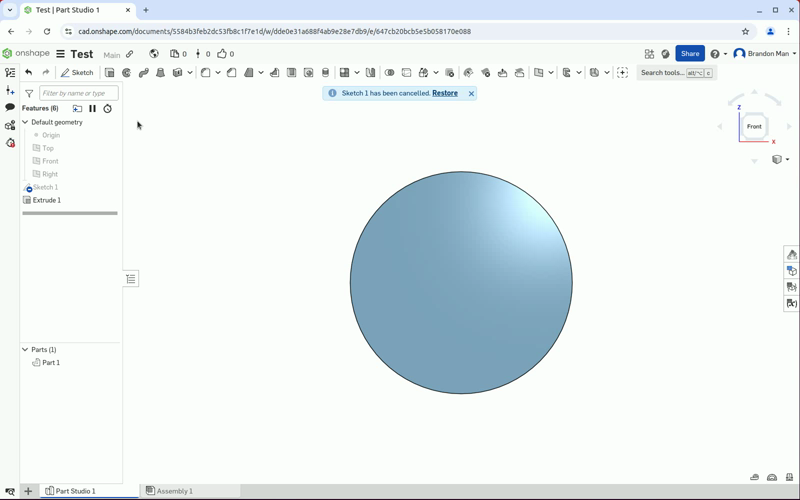
mouse_move(73, 189)
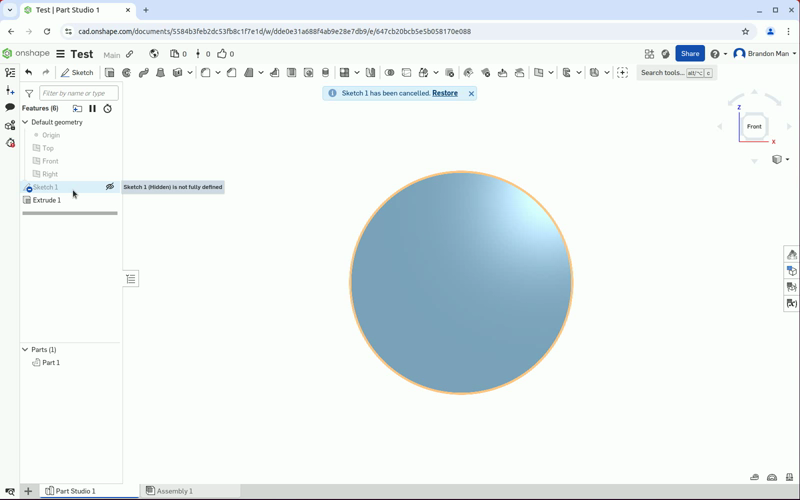
click(73, 189)
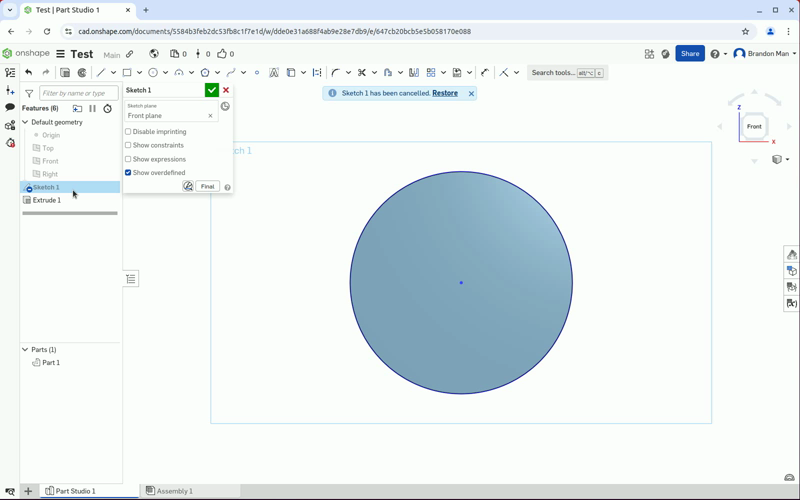
mouse_move(229, 92)
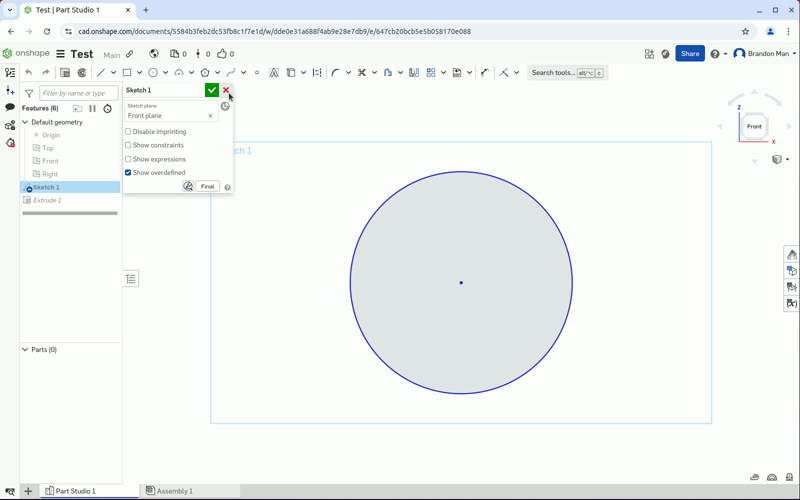
click(229, 92)
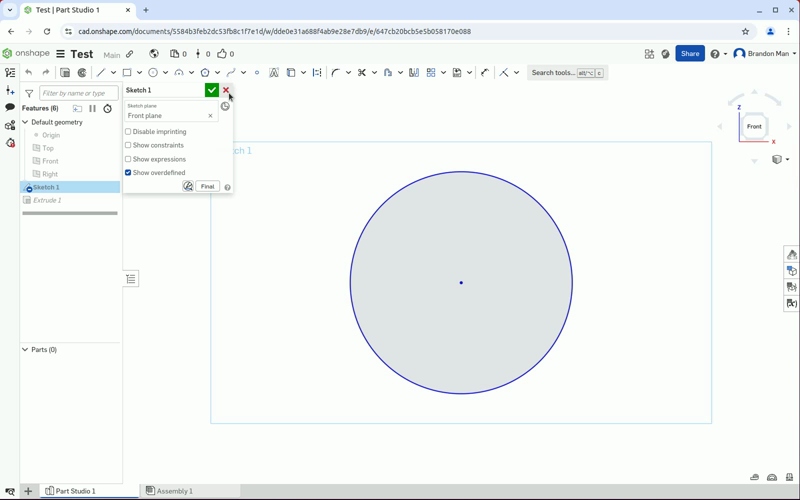
key(shift+s)
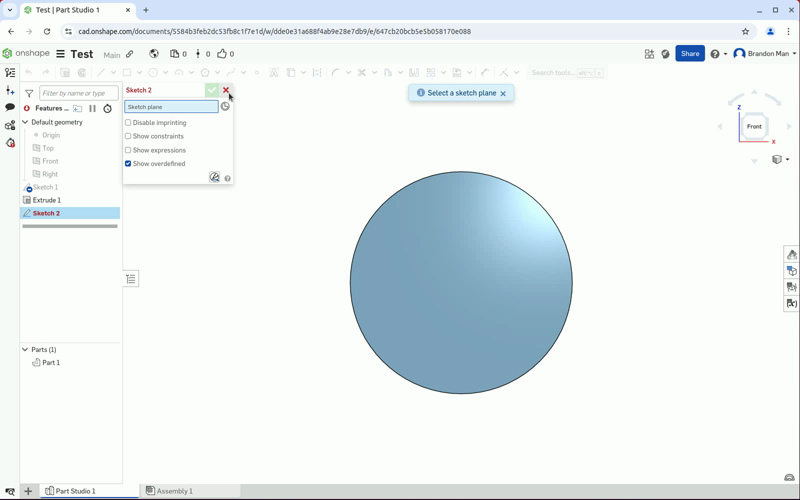
mouse_move(73, 163)
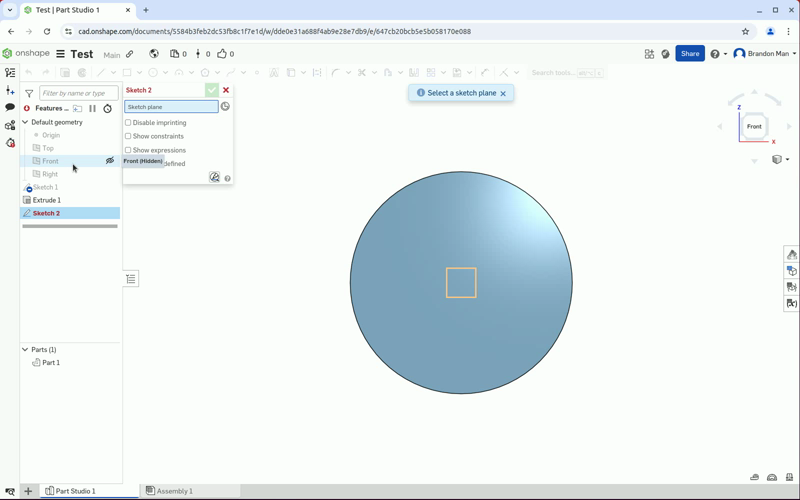
click(73, 163)
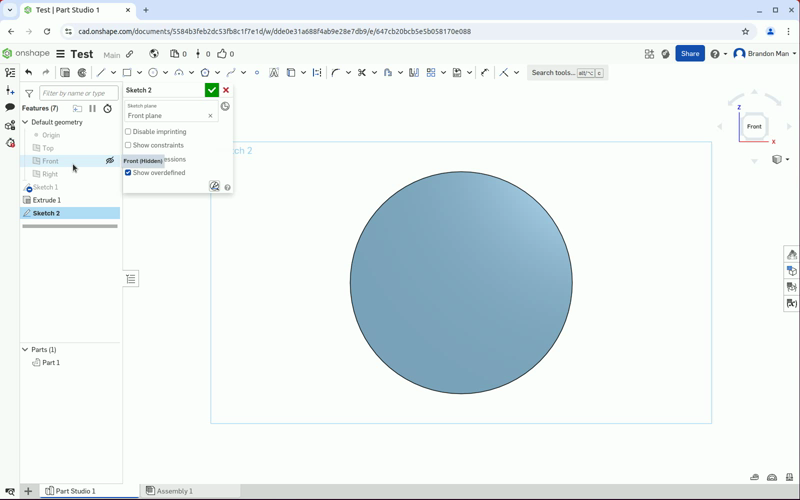
mouse_move(73, 352)
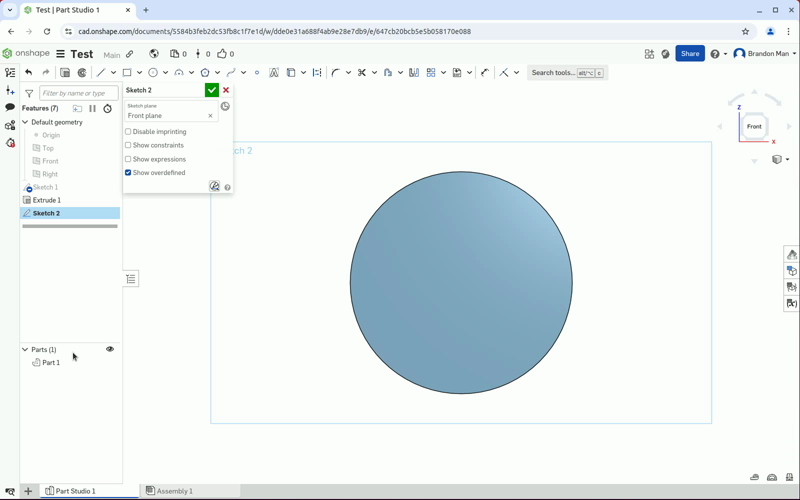
key(y)
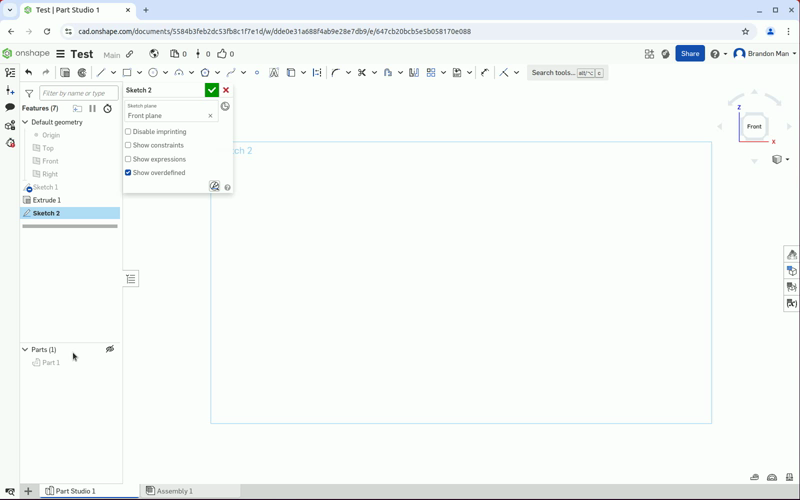
key(c)
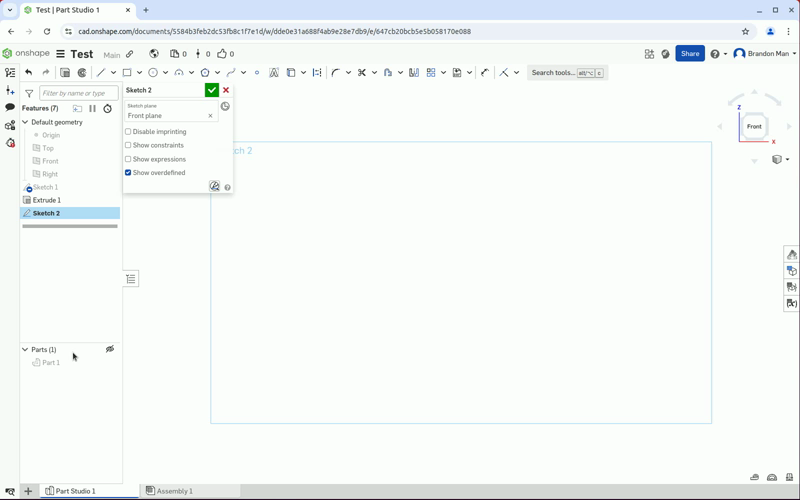
key_down(shift)
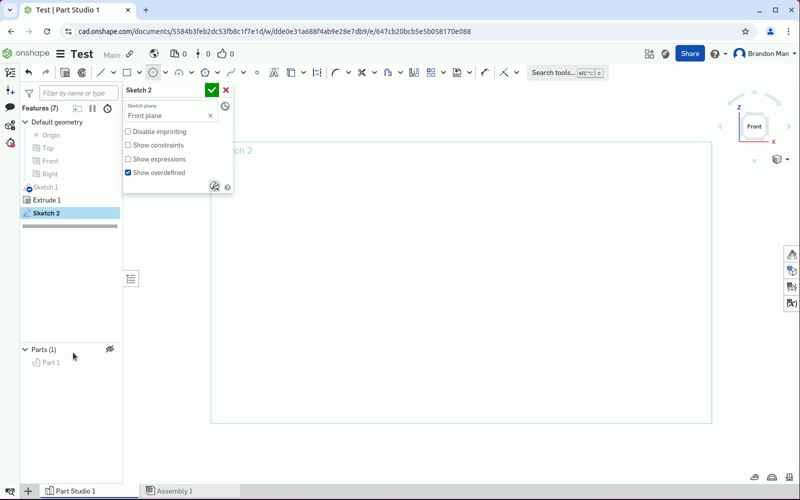
mouse_move(461, 282)
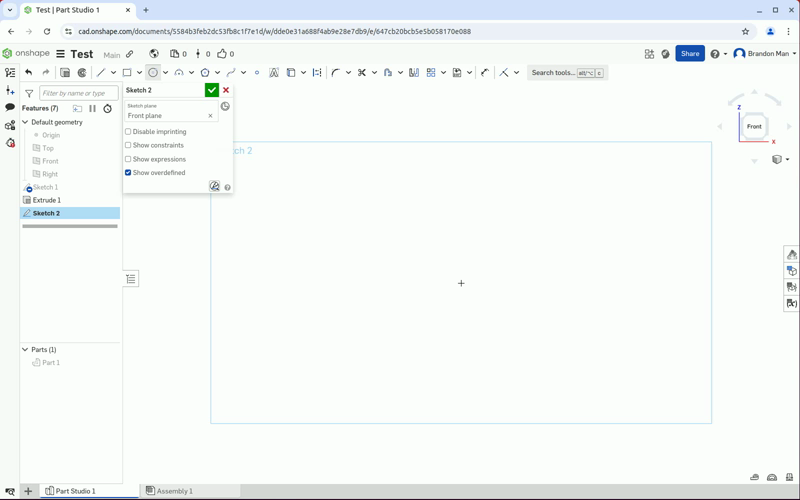
click(461, 282)
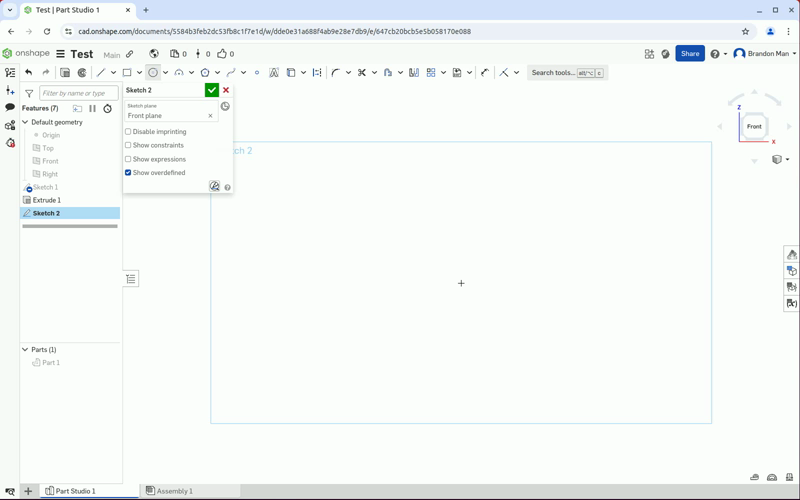
key_up(shift)
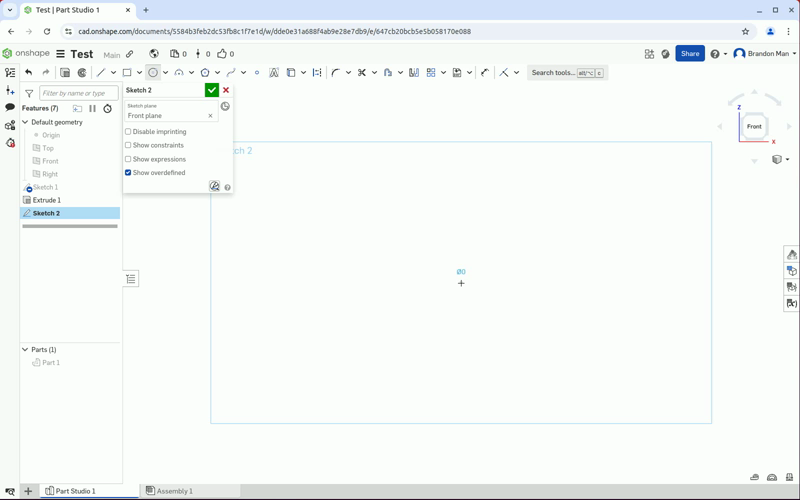
mouse_move(572, 282)
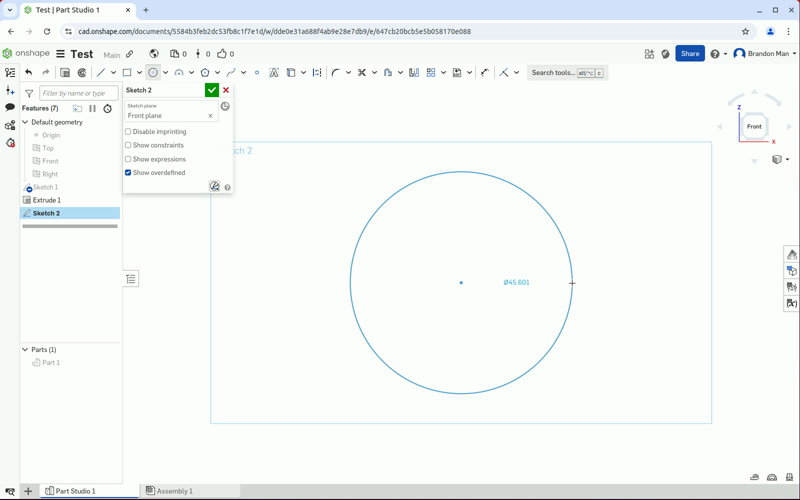
click(572, 282)
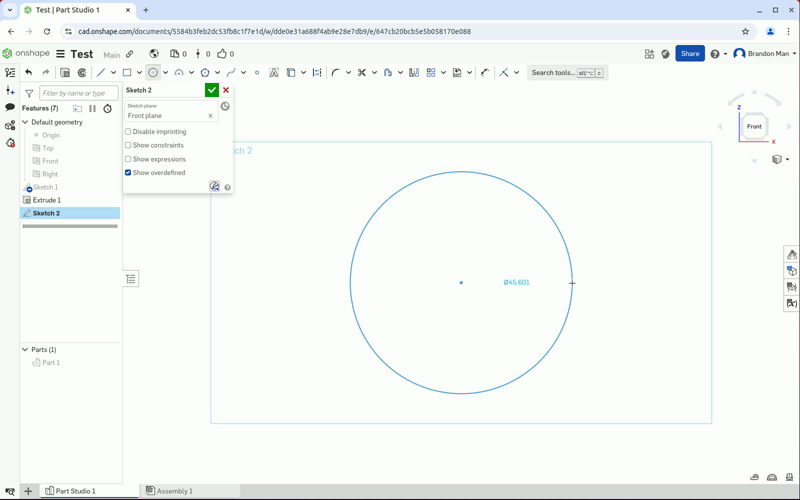
key(esc)
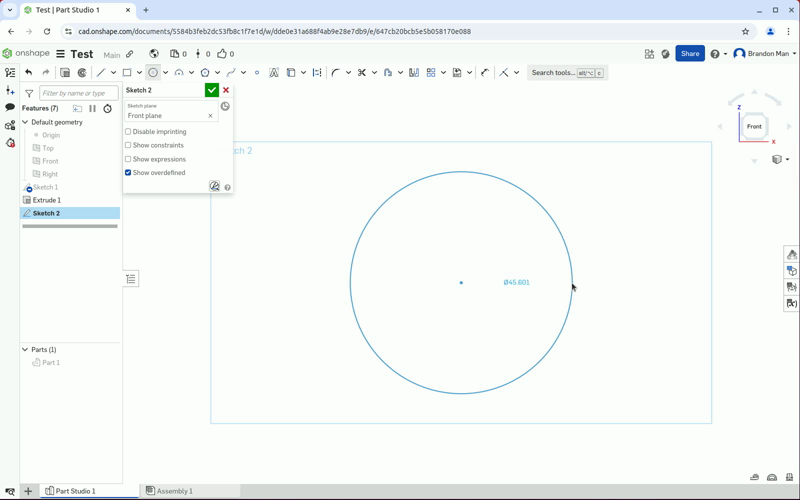
mouse_move(488, 218)
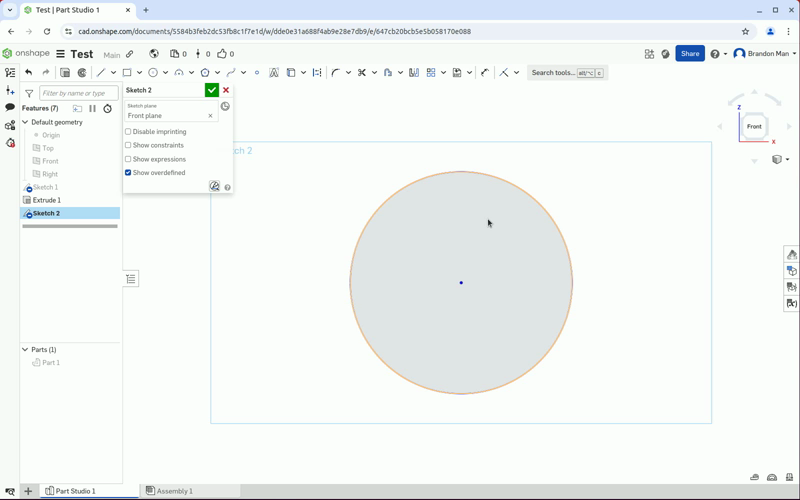
click(488, 218)
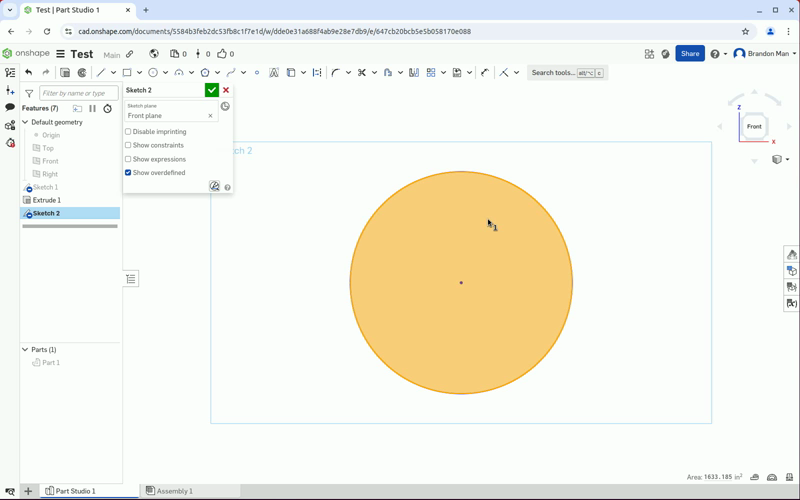
mouse_move(73, 352)
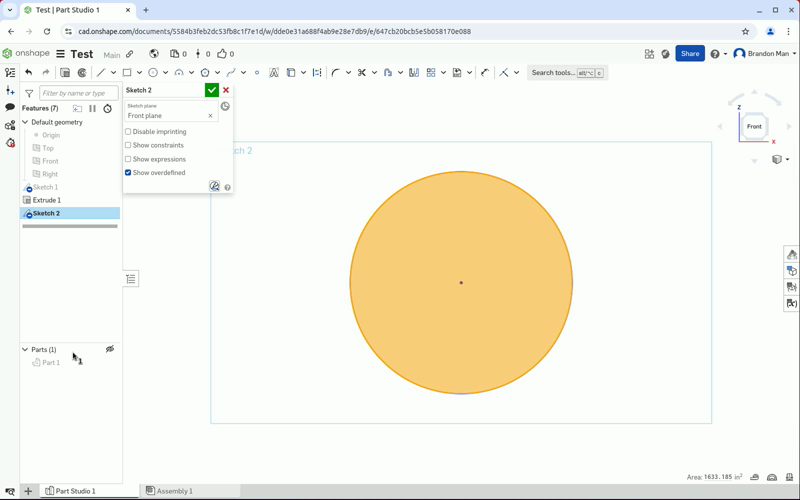
key(shift+y)
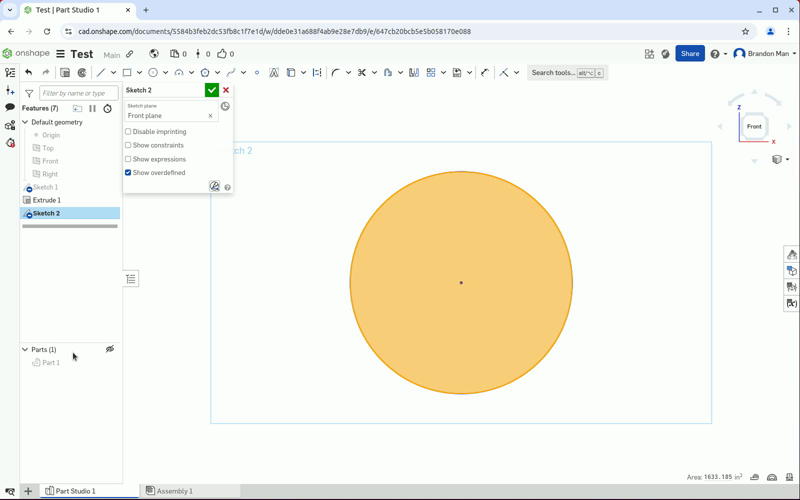
key(shift+e)
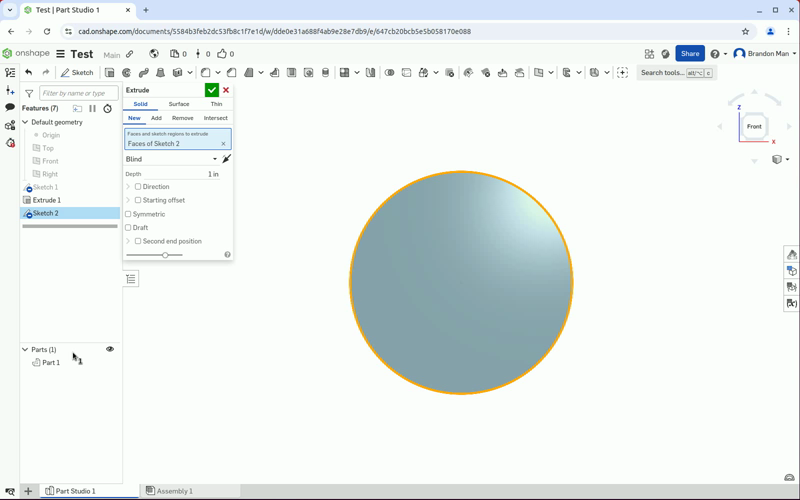
mouse_move(143, 106)
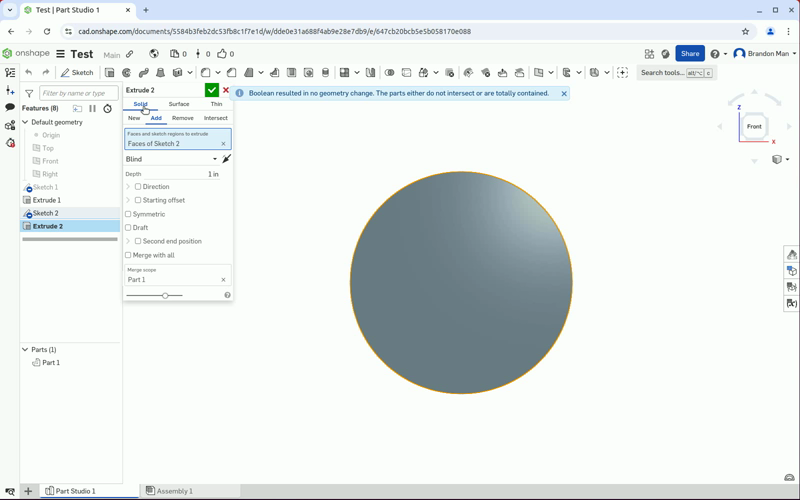
click(143, 106)
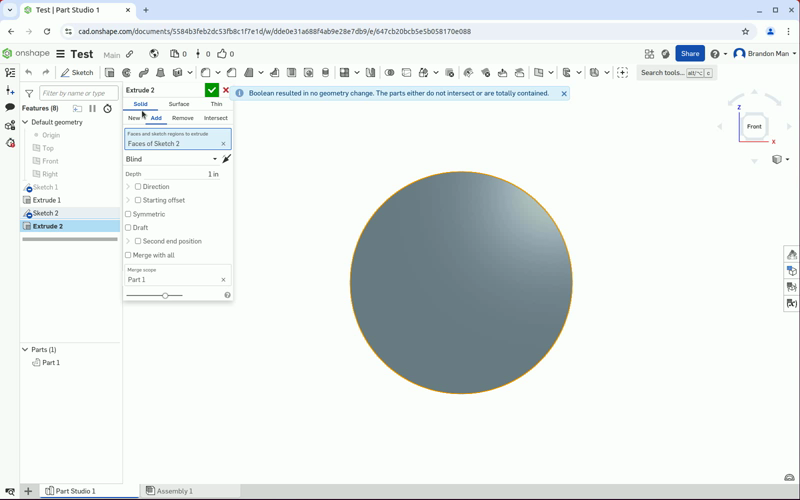
mouse_move(137, 120)
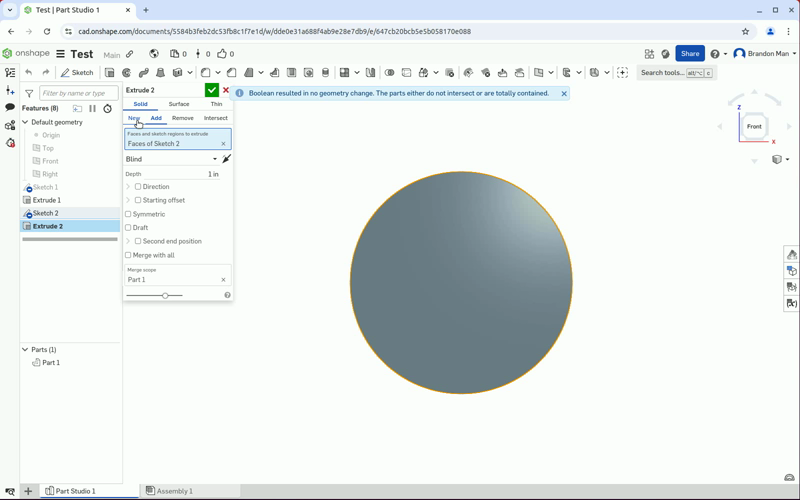
click(137, 120)
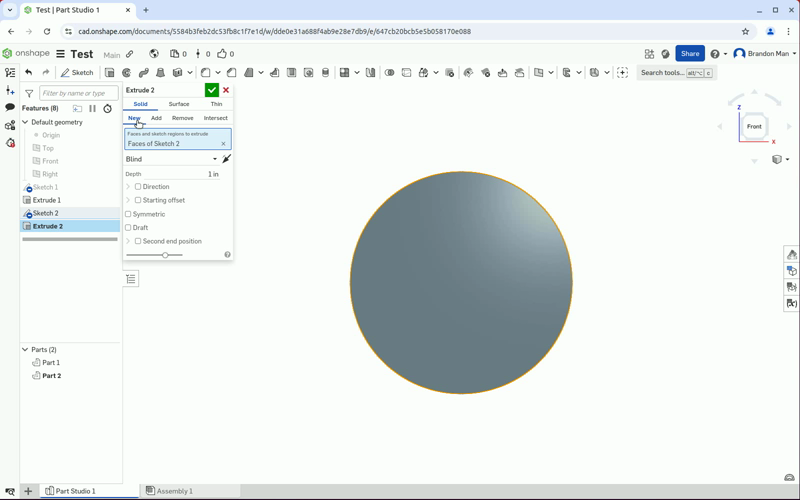
key(tab, 4)
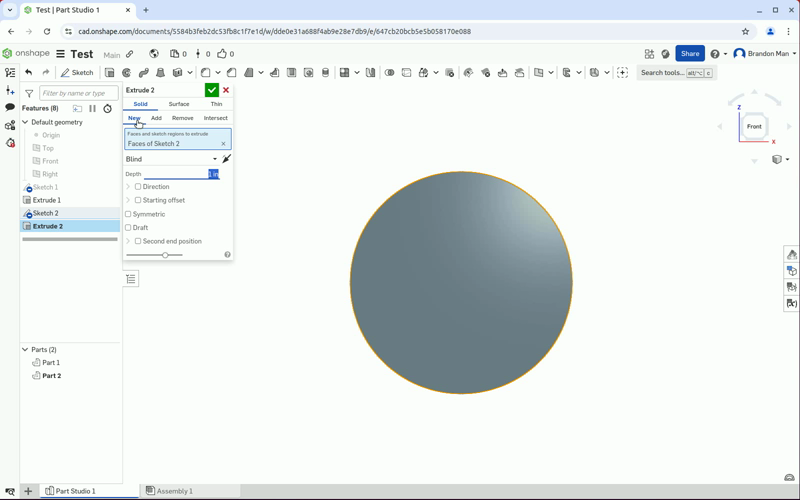
text(16.609)
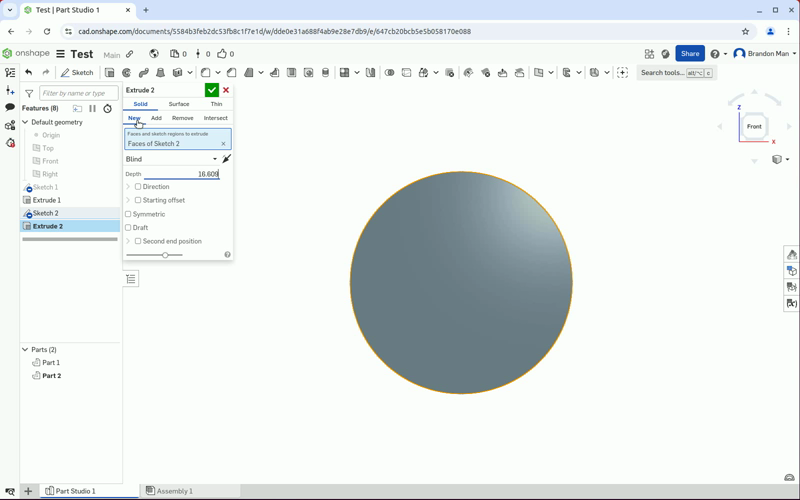
key(enter)
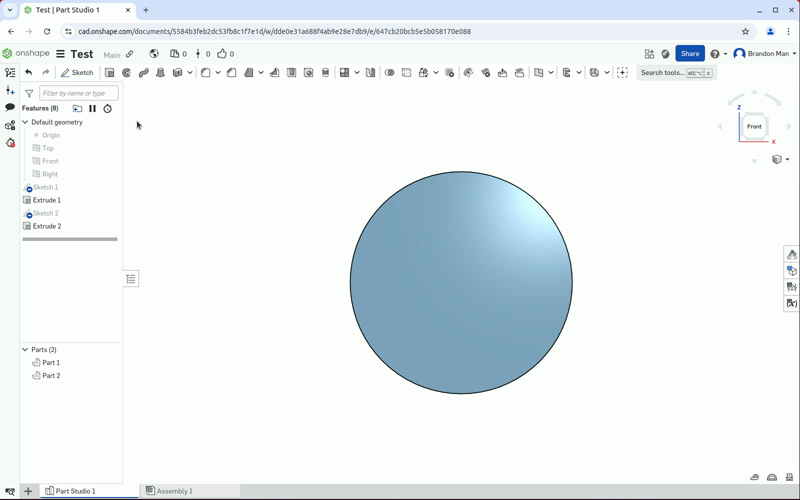
key(shift+h)
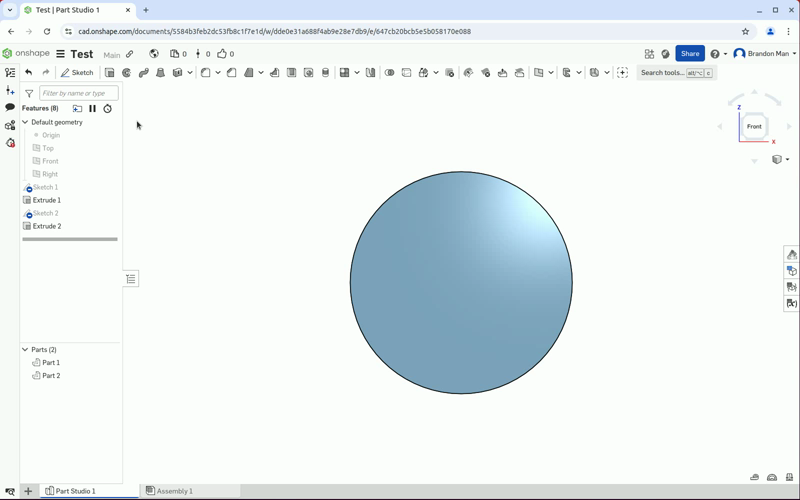
key(shift+h)
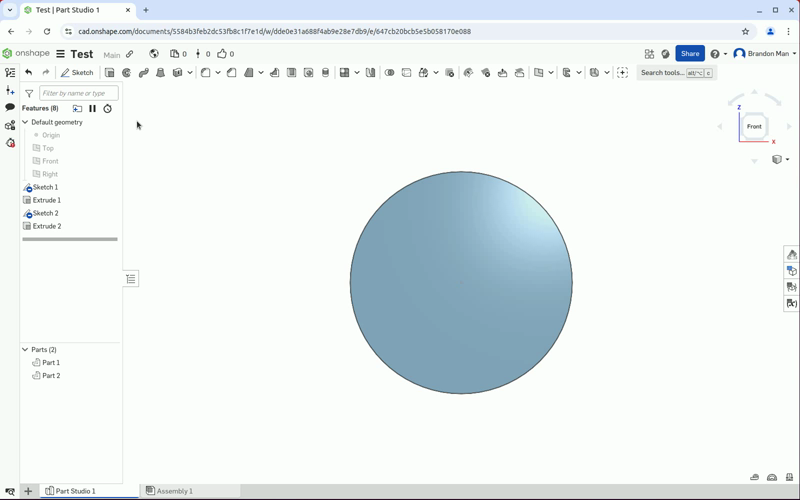
key(shift+7)
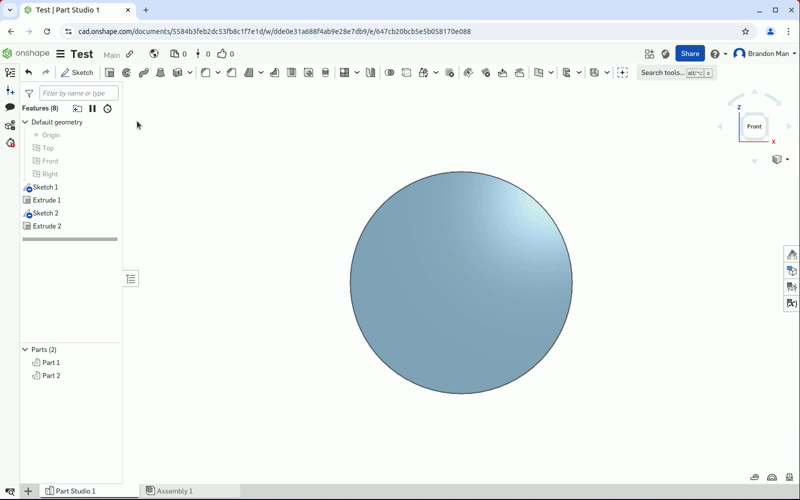
key(left, 2)
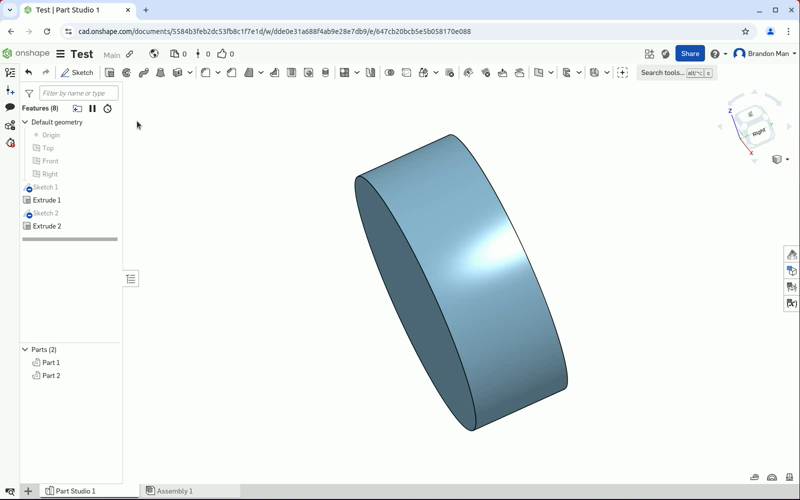
key(down, 2)
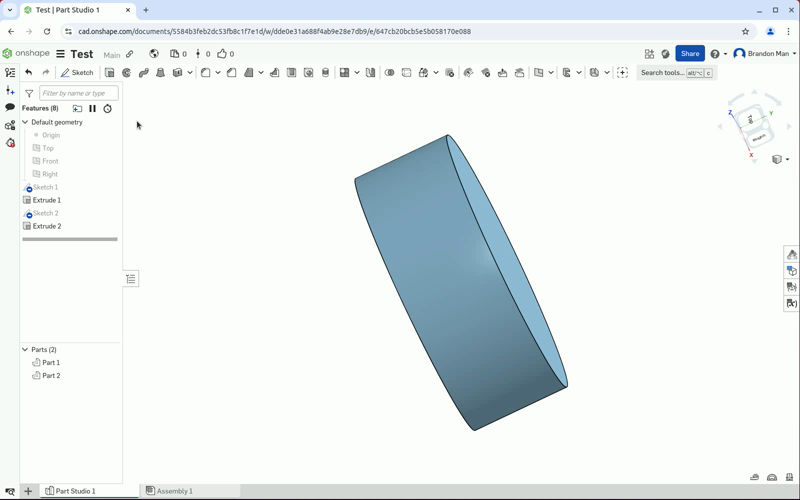
key(up, 2)
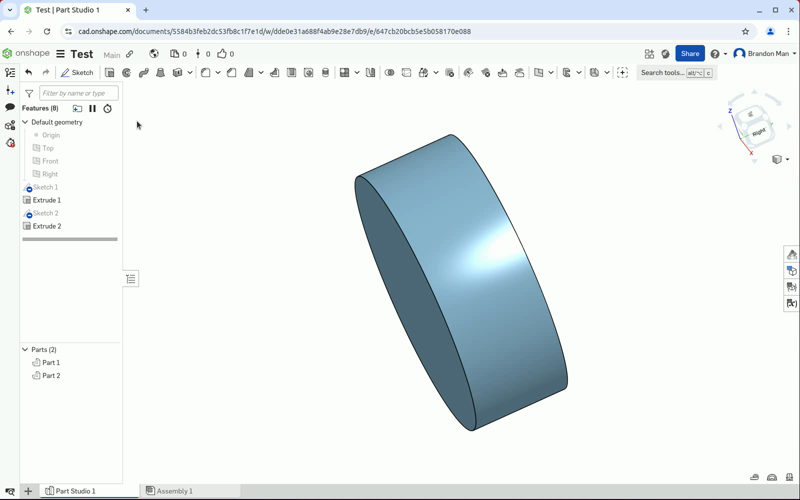
key(right, 2)
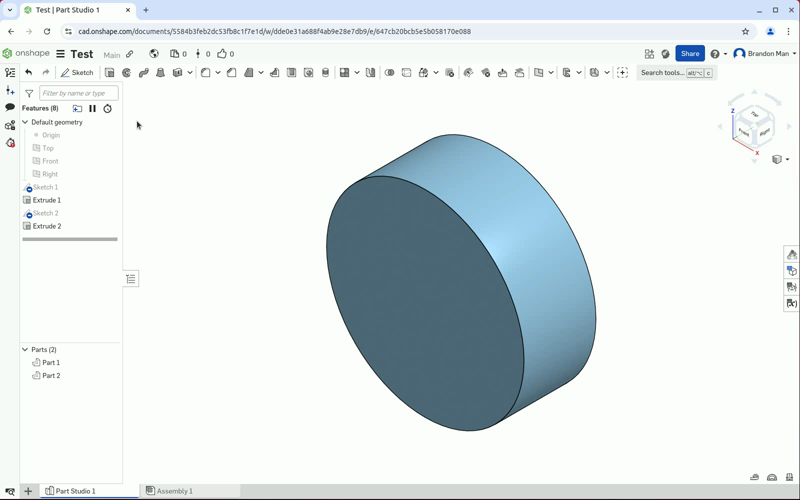
mouse_move(73, 189)
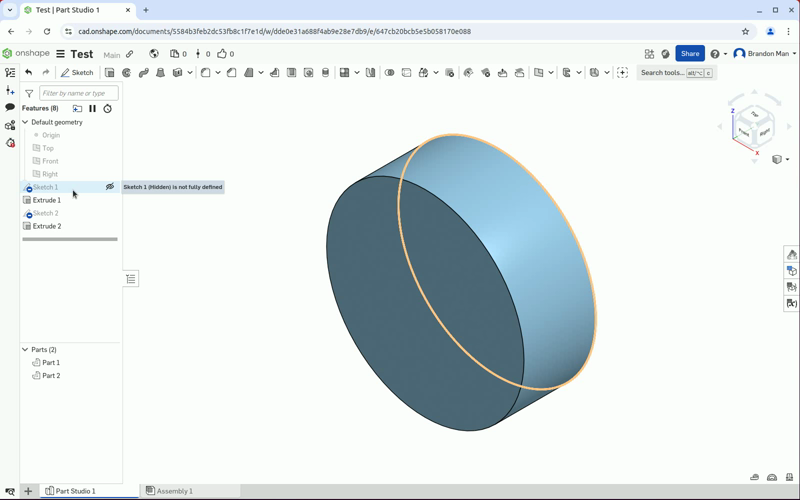
click(73, 189)